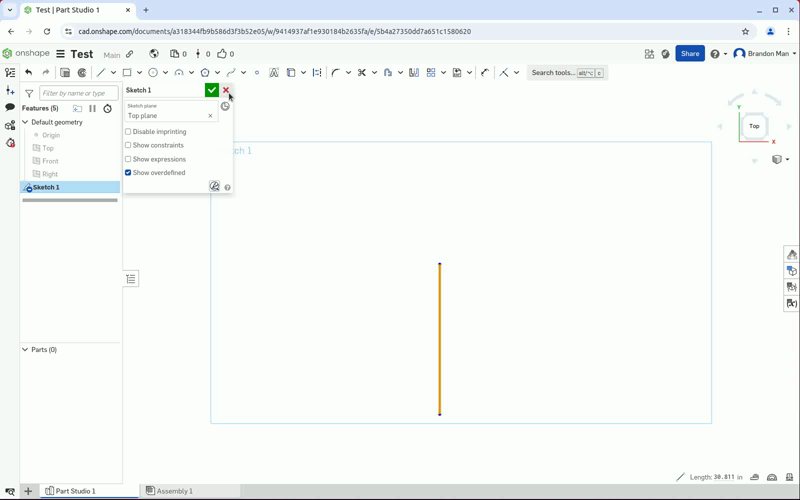
key(shift+h)
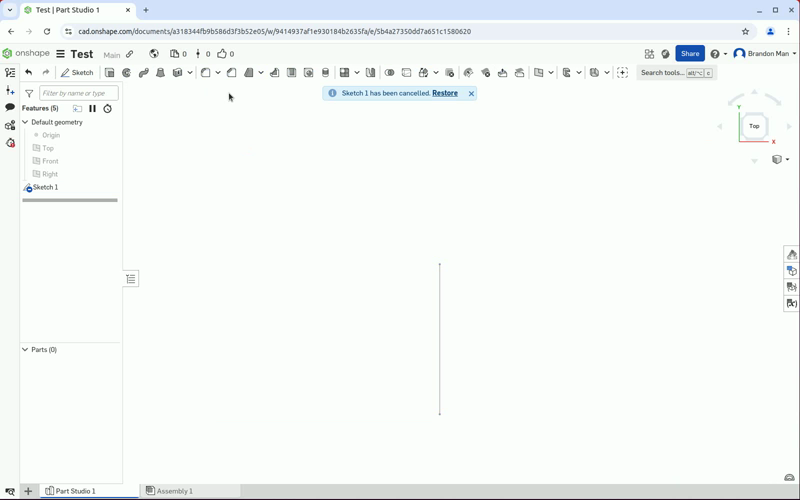
key(shift+s)
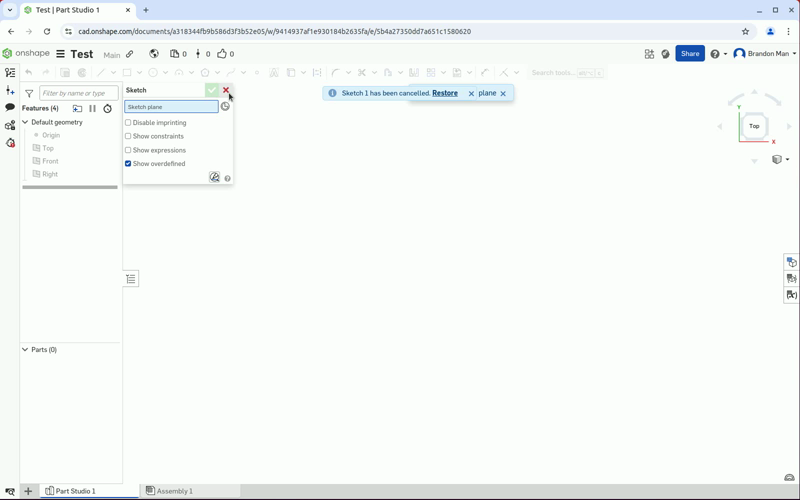
mouse_move(73, 150)
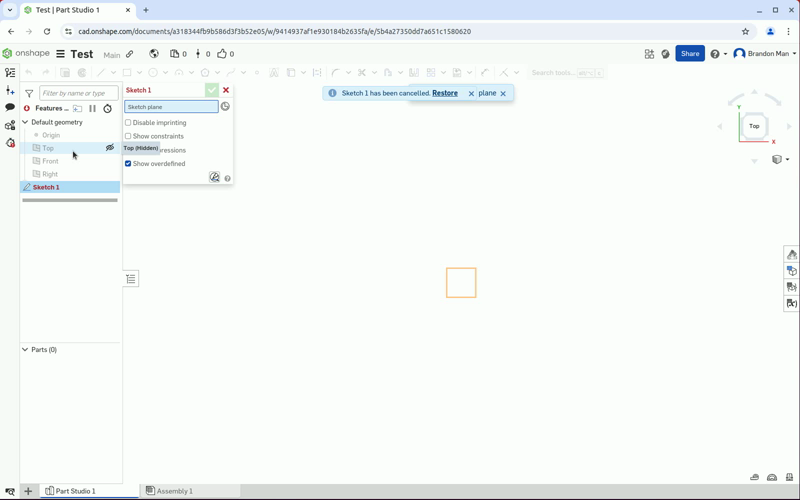
click(73, 150)
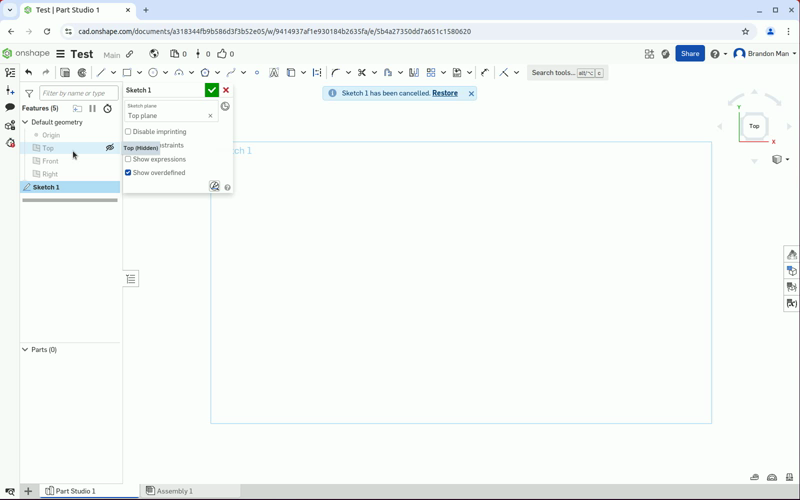
mouse_move(73, 352)
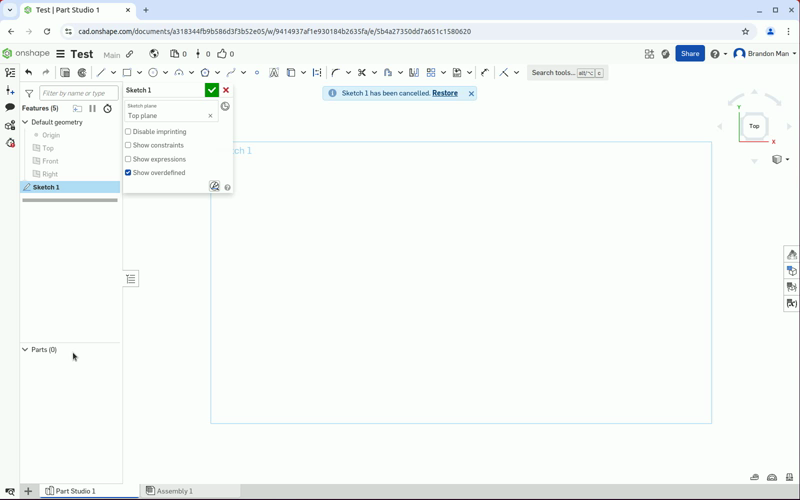
key(y)
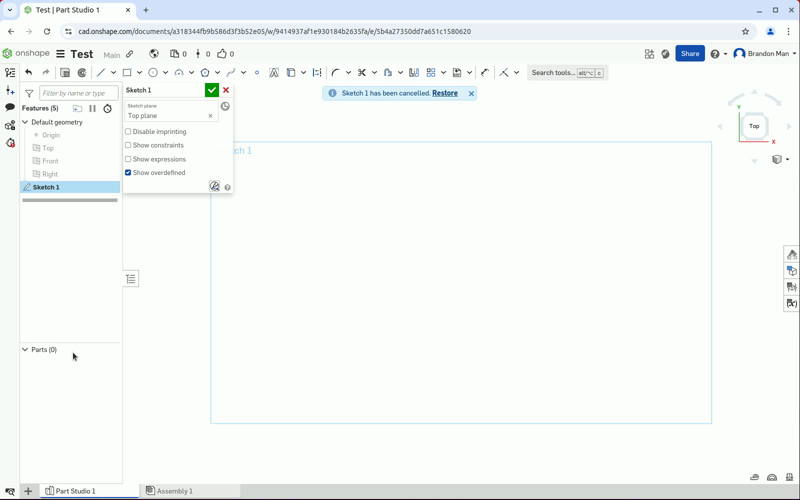
key(c)
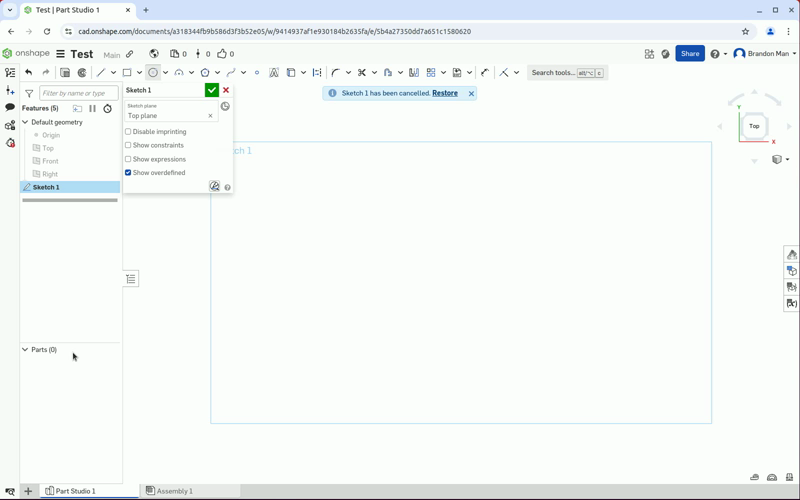
key_down(shift)
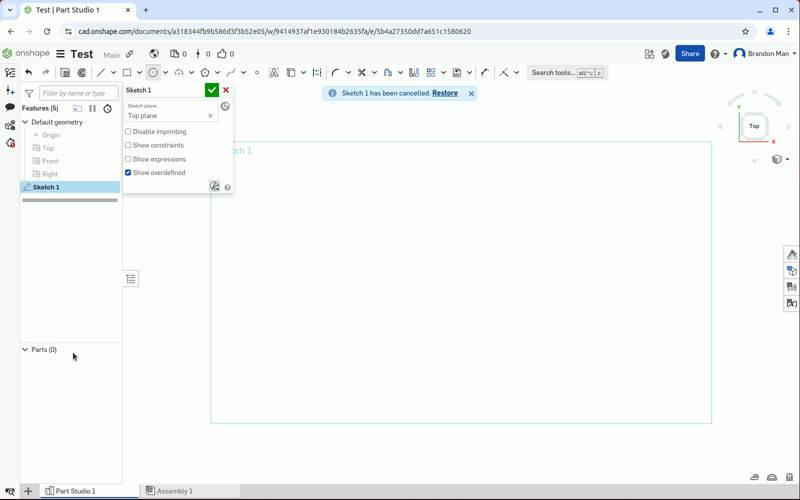
mouse_move(461, 282)
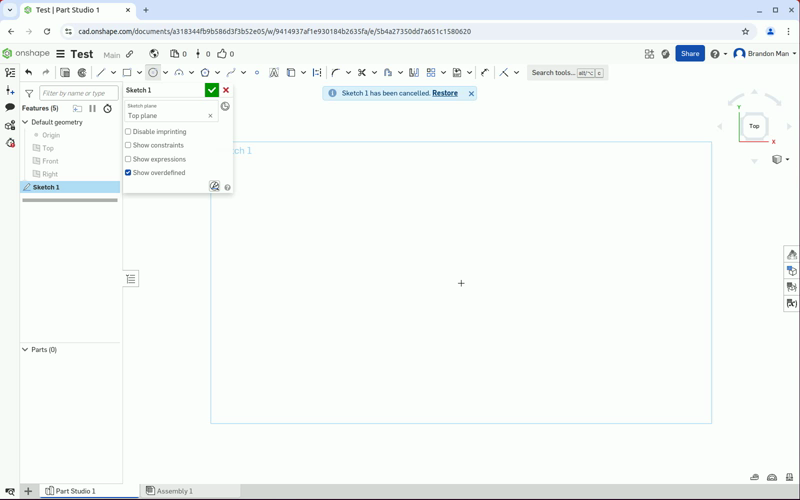
click(461, 282)
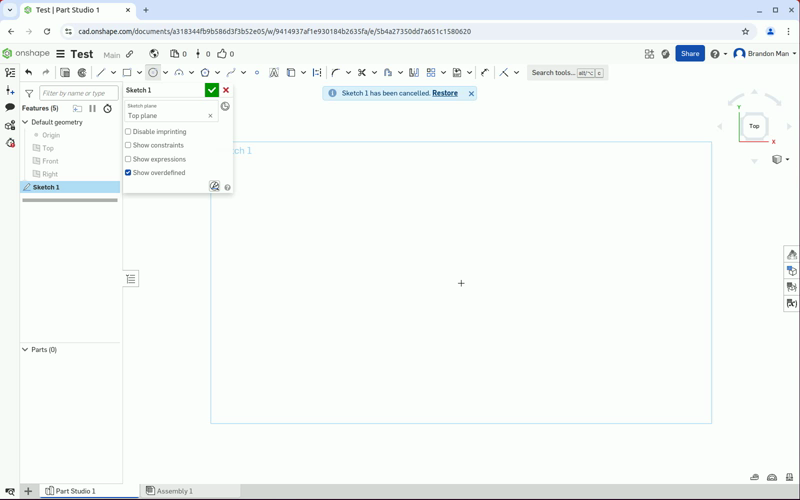
key_up(shift)
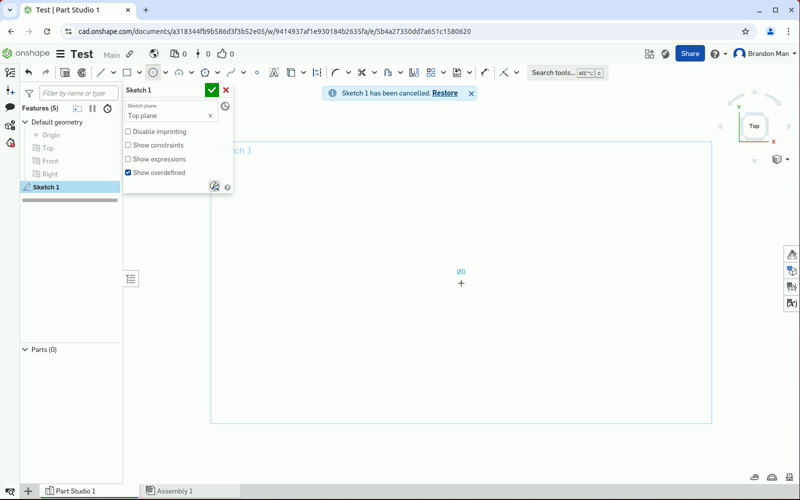
mouse_move(574, 282)
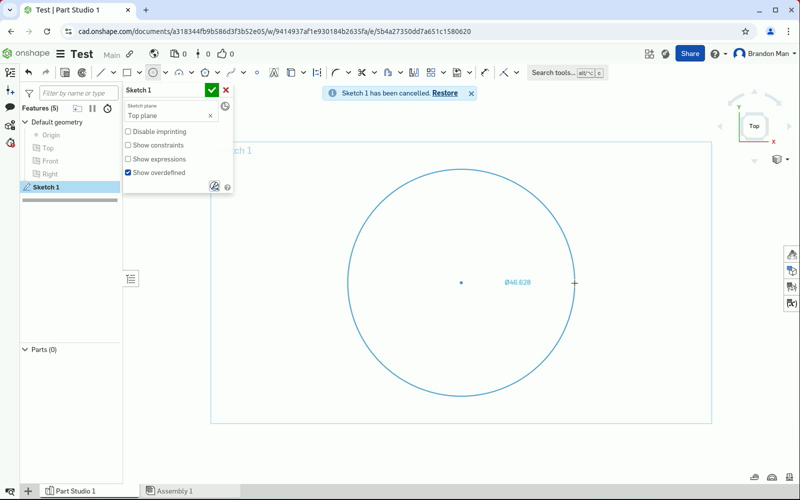
click(574, 282)
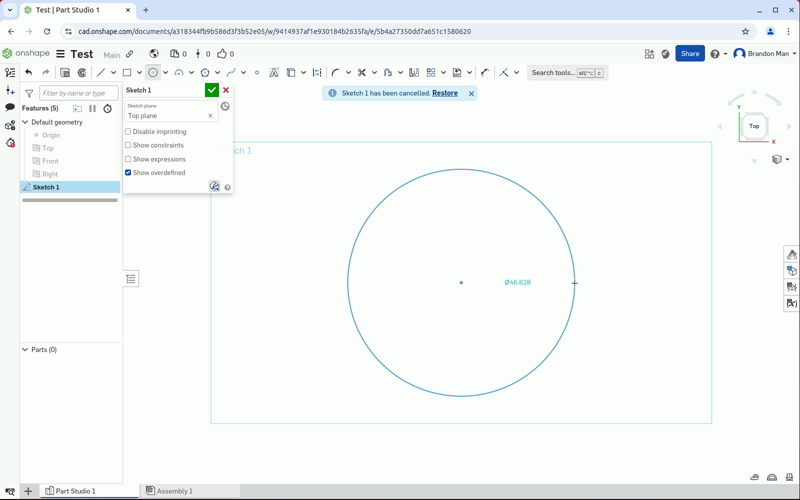
key(esc)
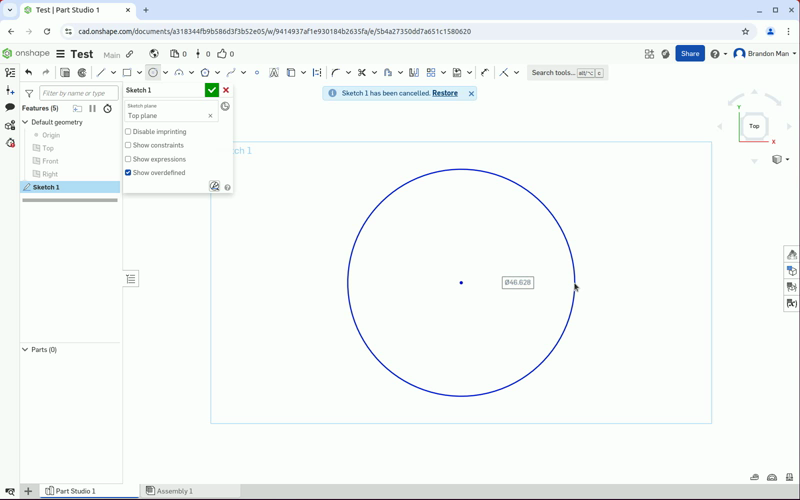
key(c)
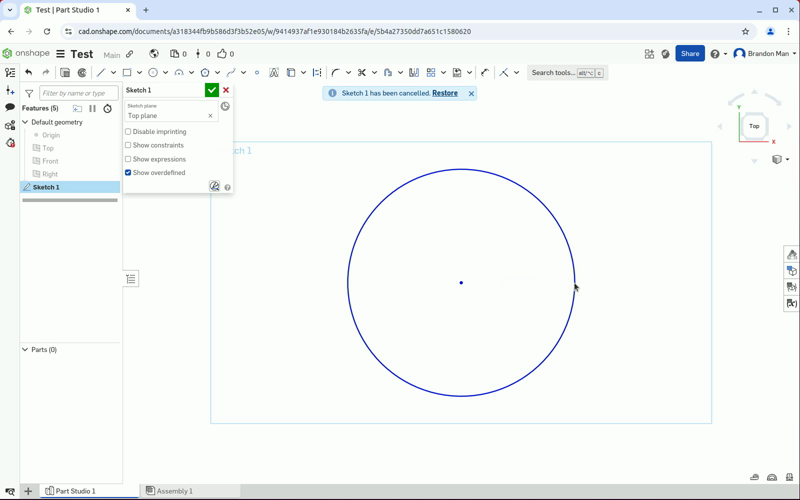
key_down(shift)
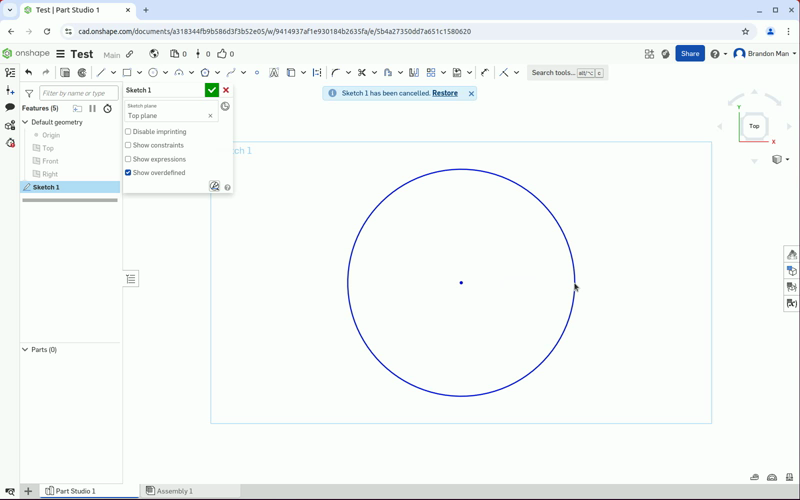
mouse_move(461, 282)
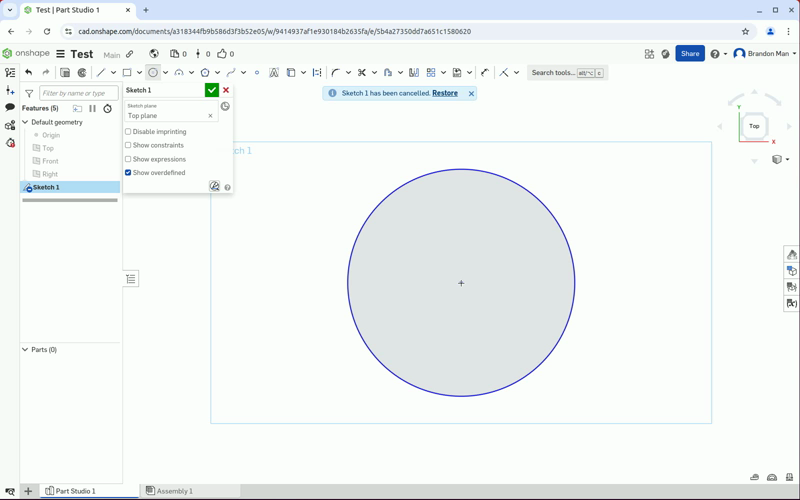
click(461, 282)
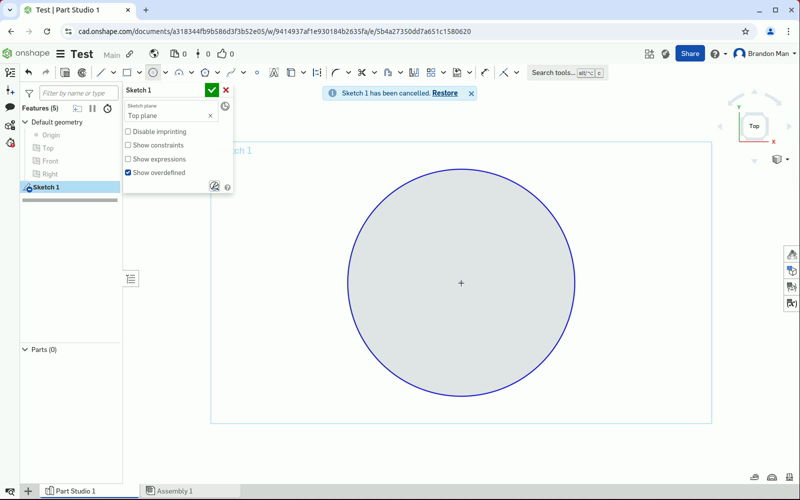
key_up(shift)
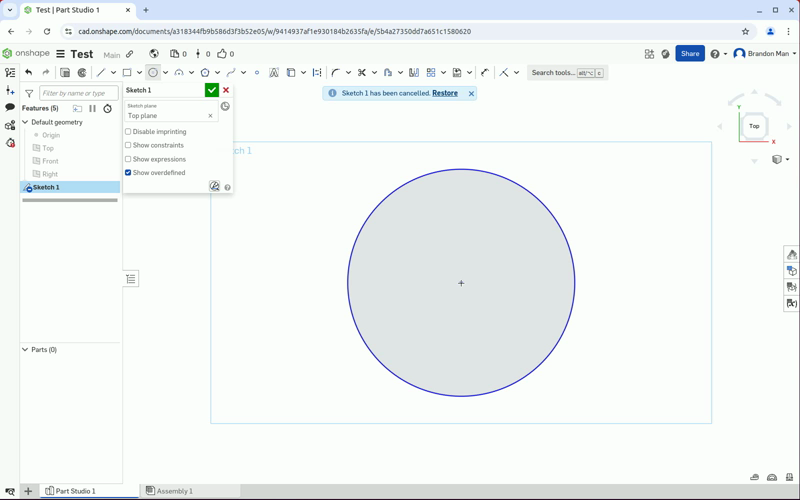
mouse_move(515, 282)
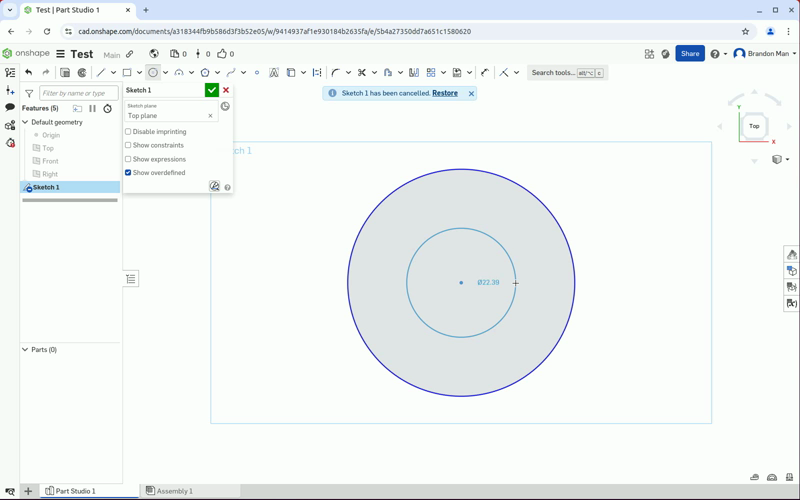
click(515, 282)
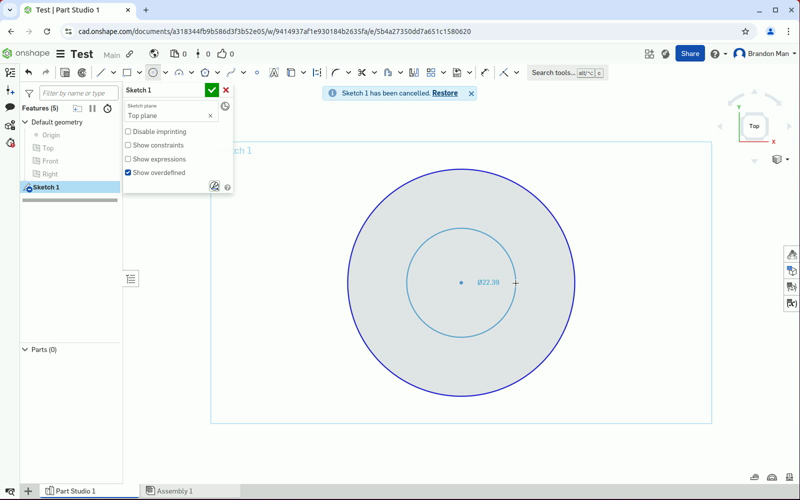
key(esc)
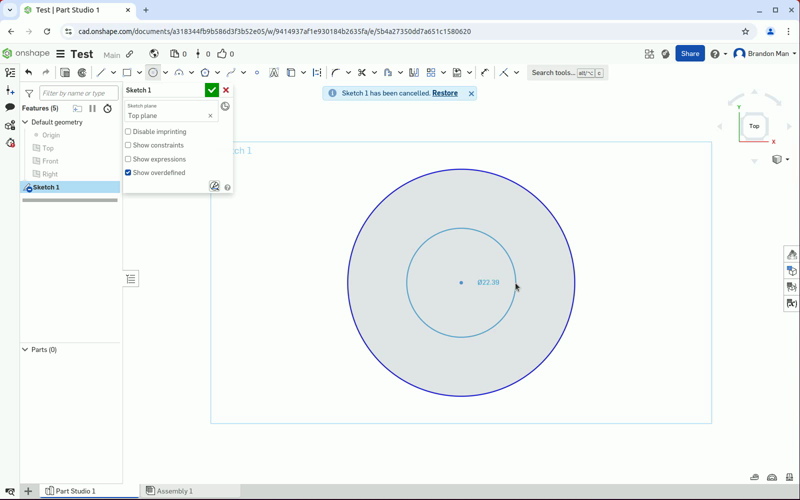
mouse_move(393, 222)
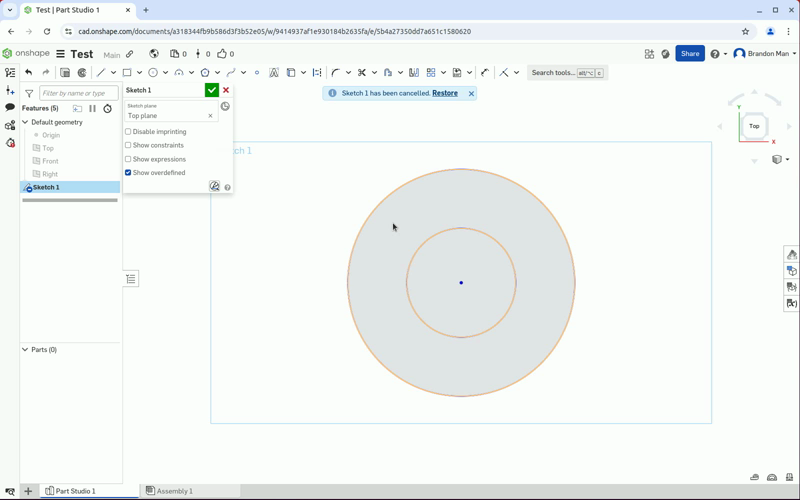
click(393, 222)
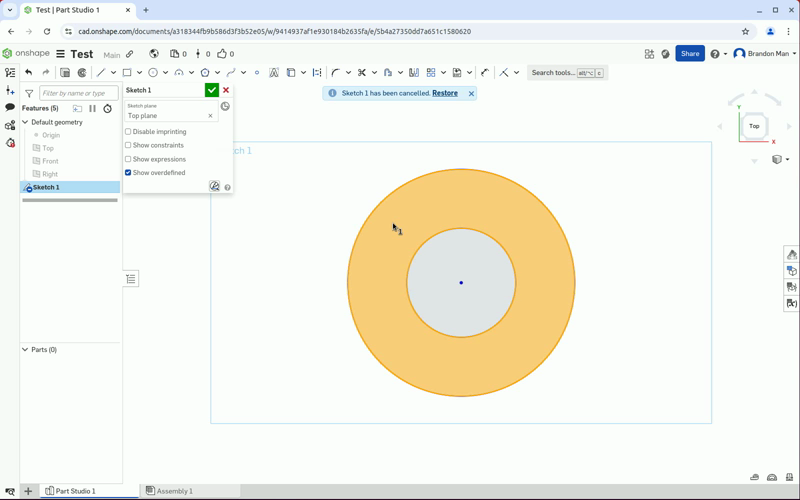
mouse_move(73, 352)
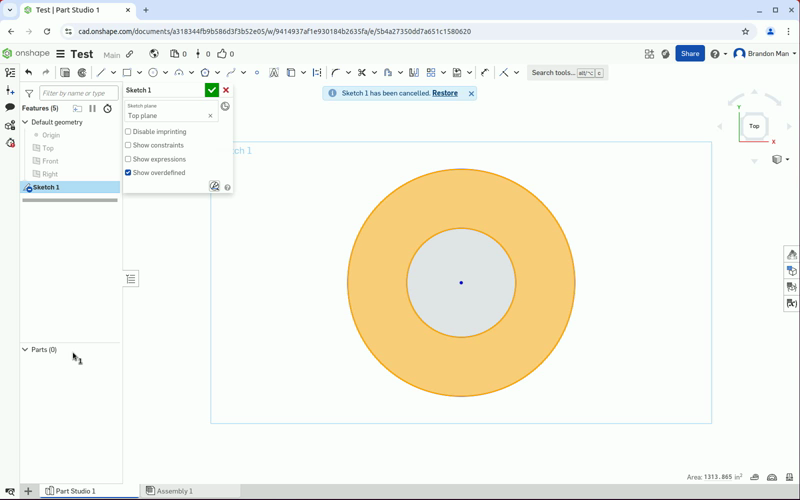
key(shift+y)
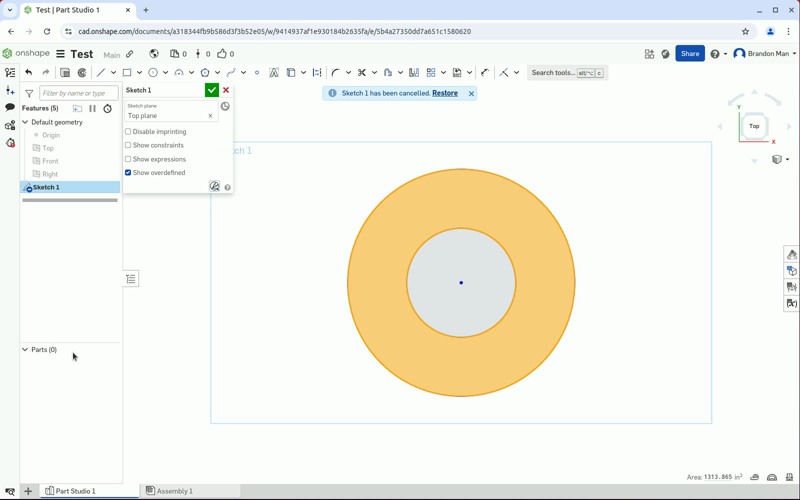
key(shift+e)
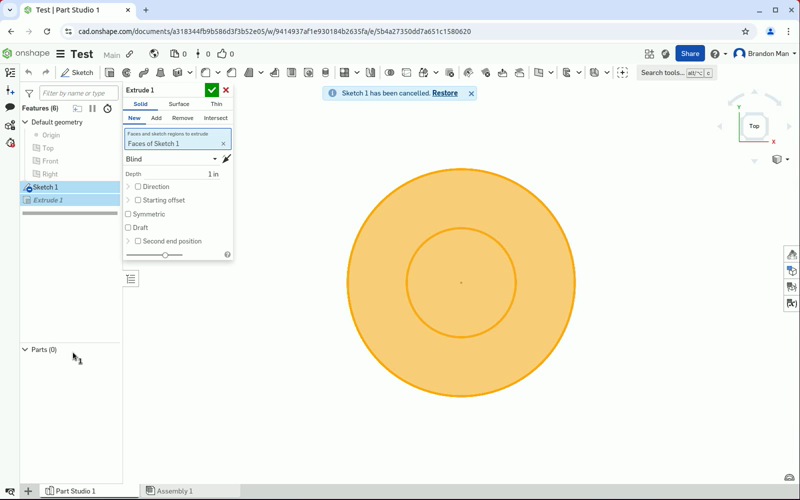
mouse_move(143, 106)
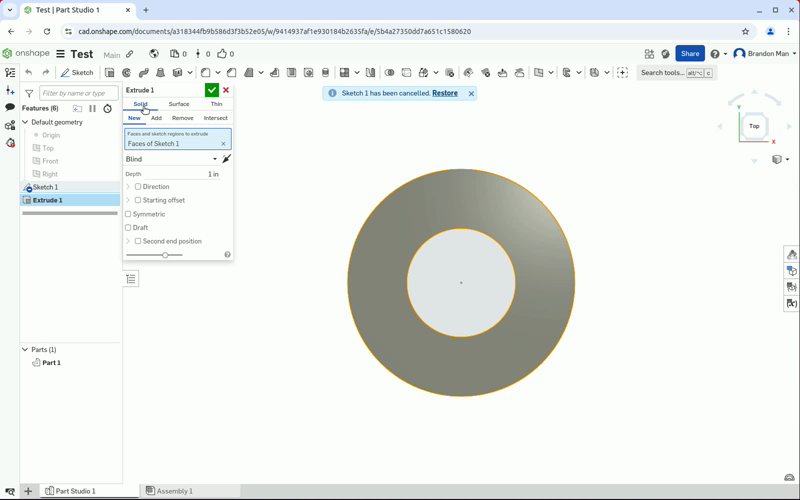
click(143, 106)
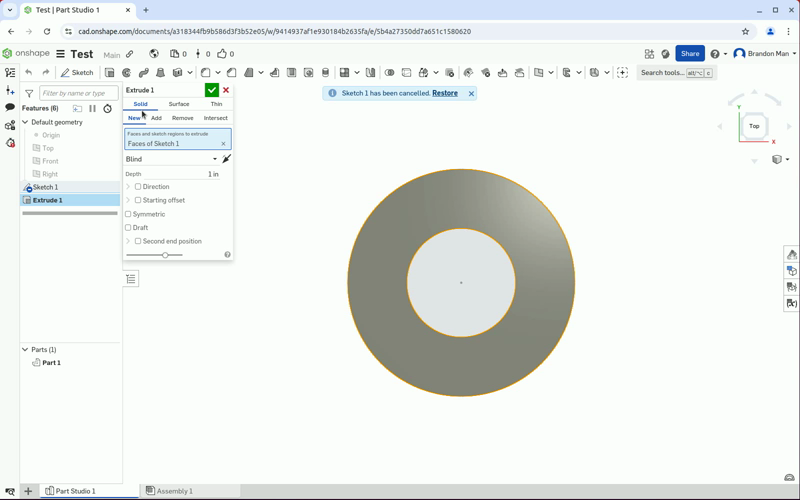
mouse_move(137, 120)
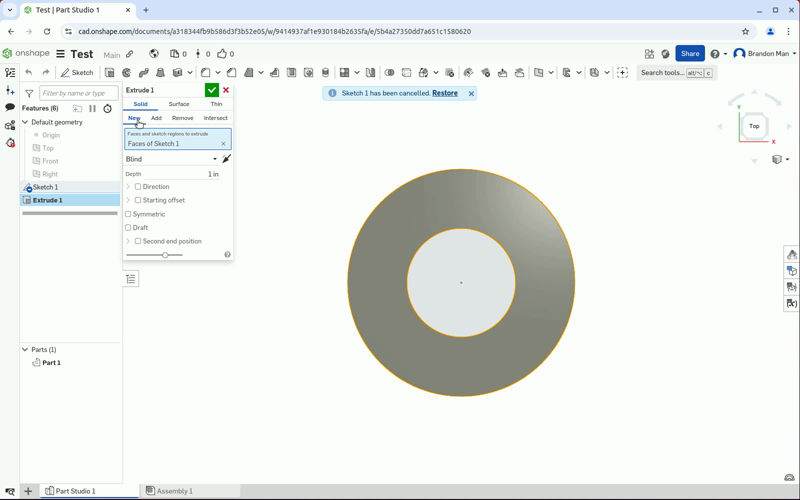
click(137, 120)
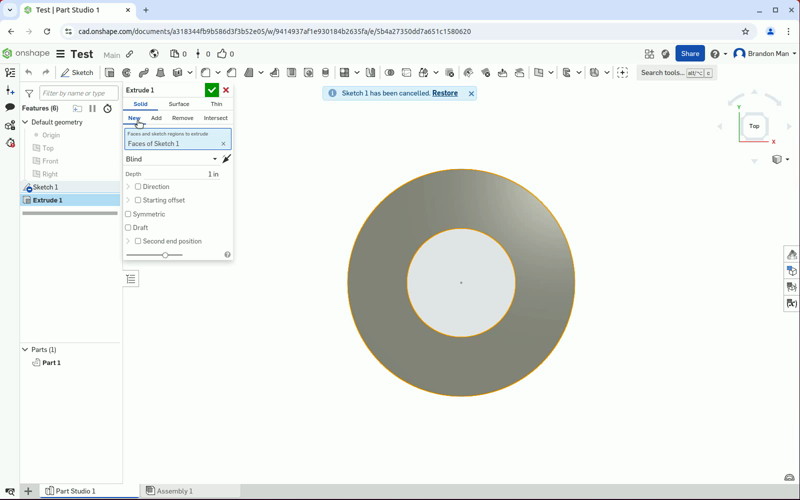
key(tab, 4)
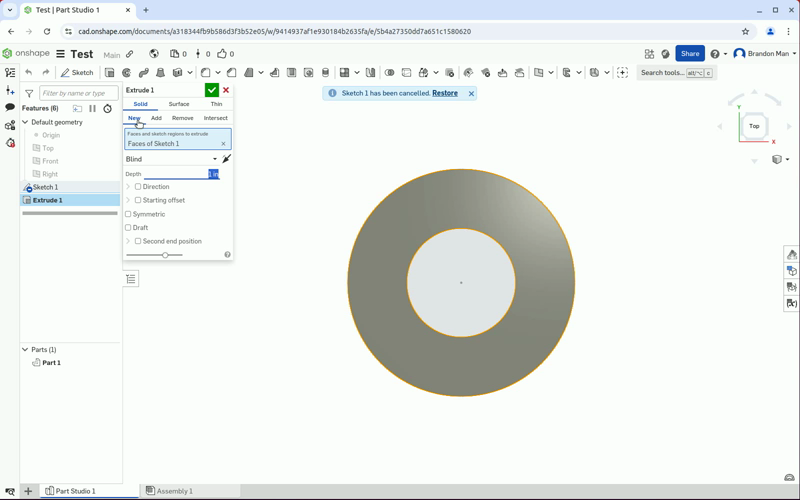
text(17.572)
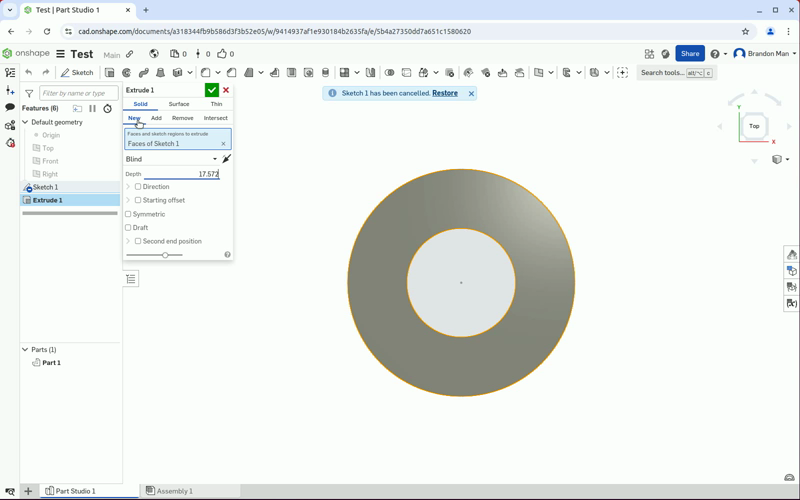
key(enter)
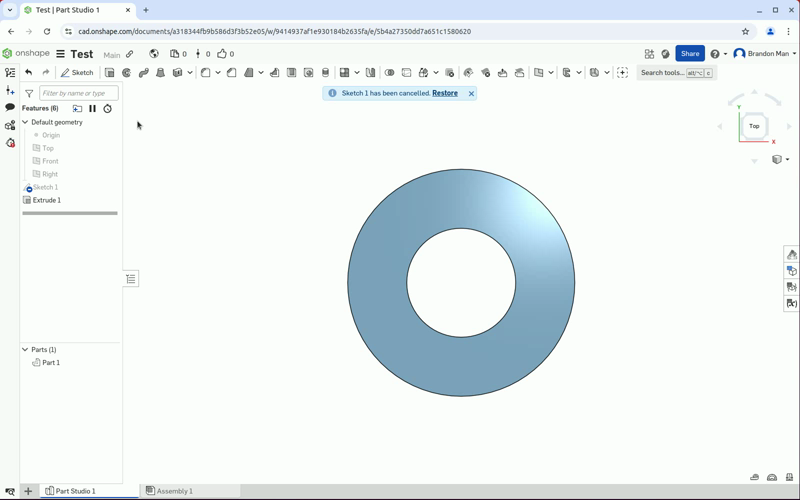
key(shift+h)
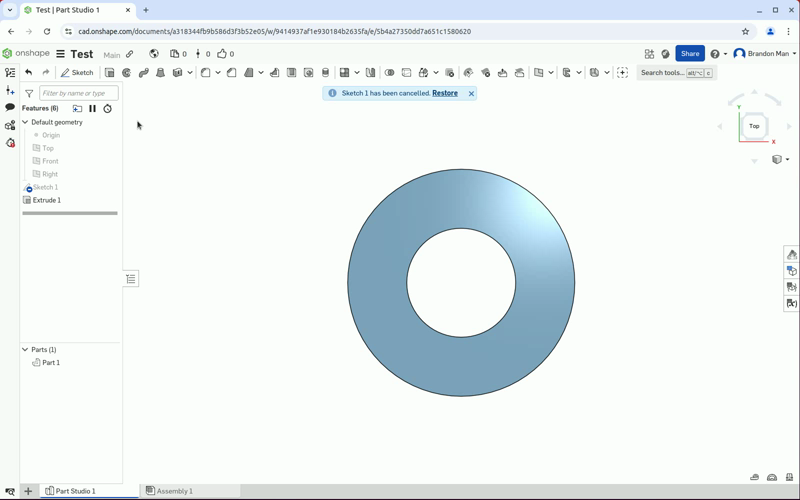
key(shift+h)
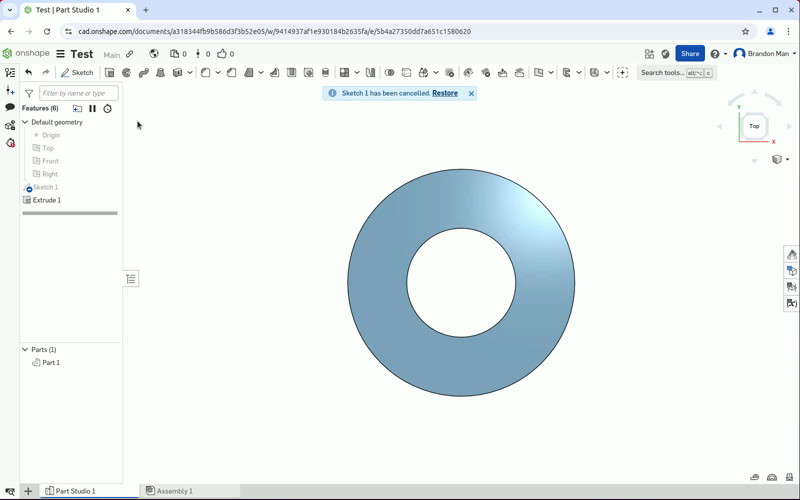
mouse_move(73, 189)
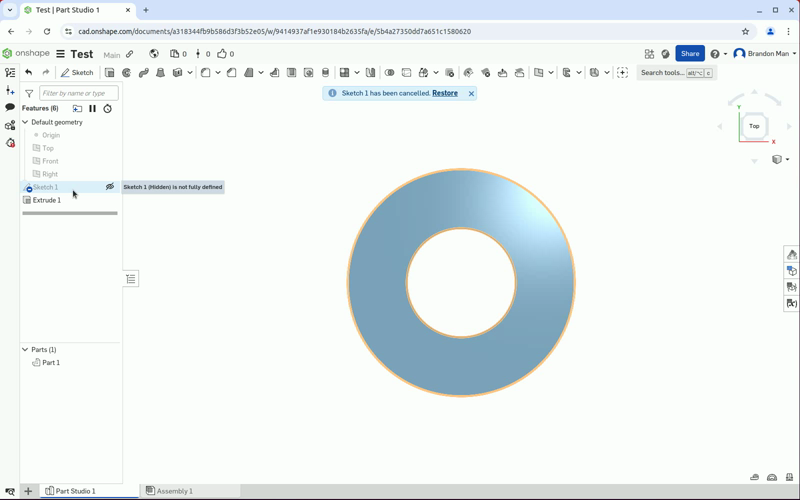
click(73, 189)
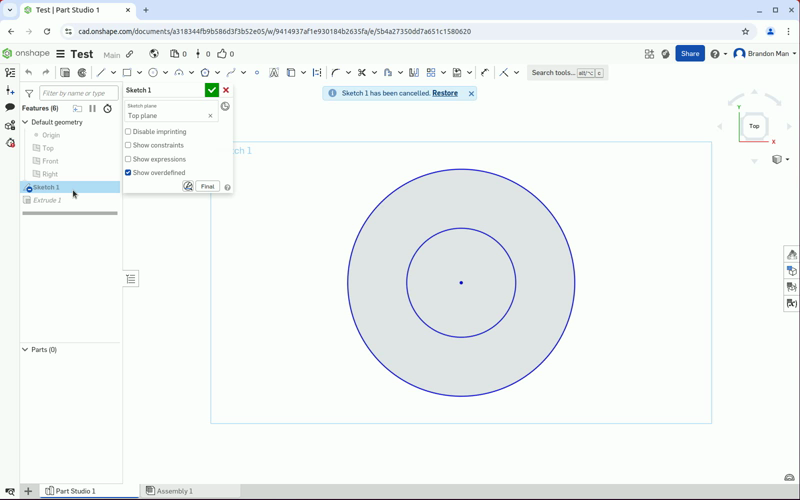
mouse_move(229, 92)
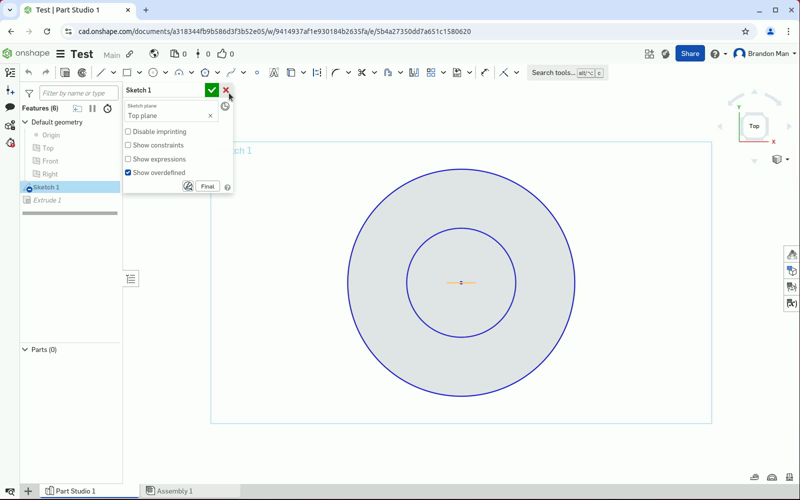
click(229, 92)
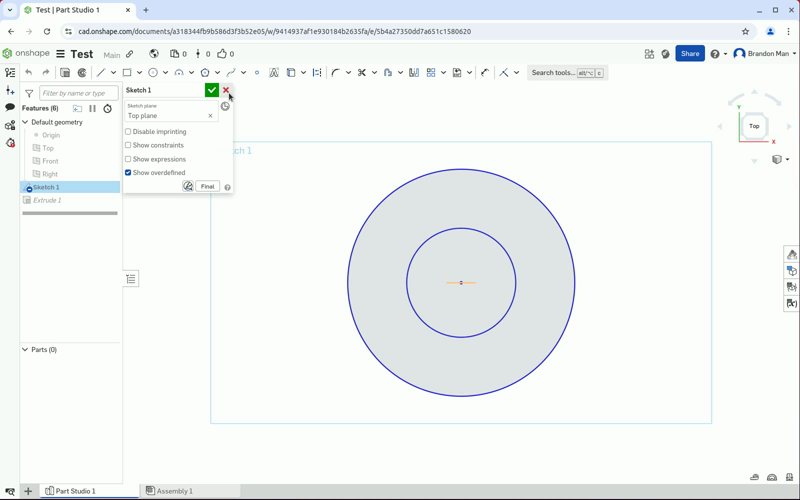
key(shift+s)
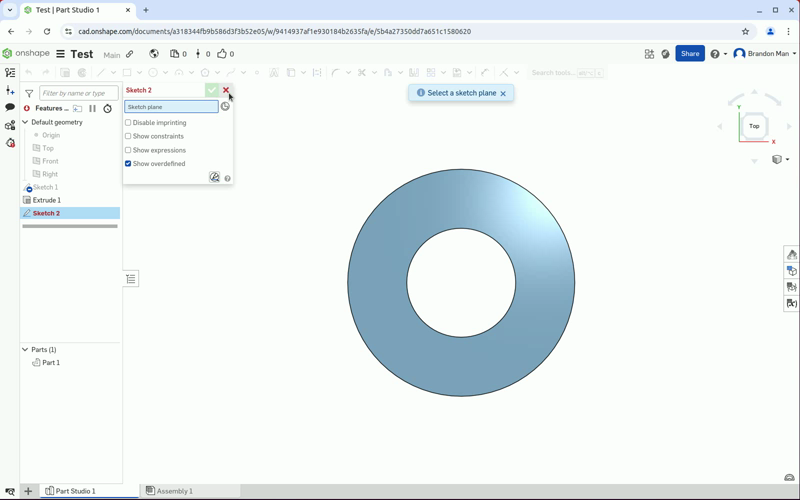
mouse_move(73, 150)
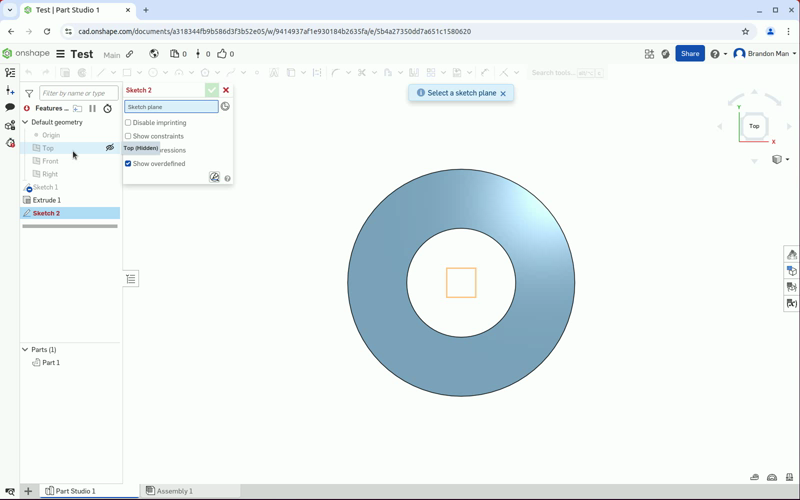
click(73, 150)
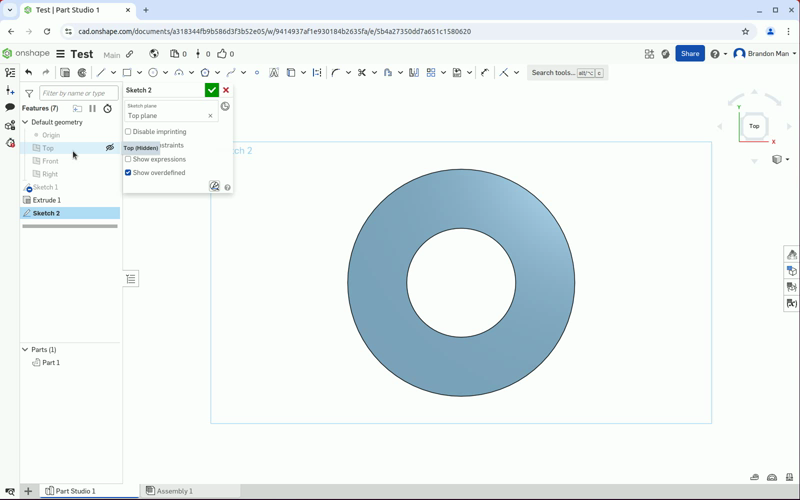
mouse_move(73, 352)
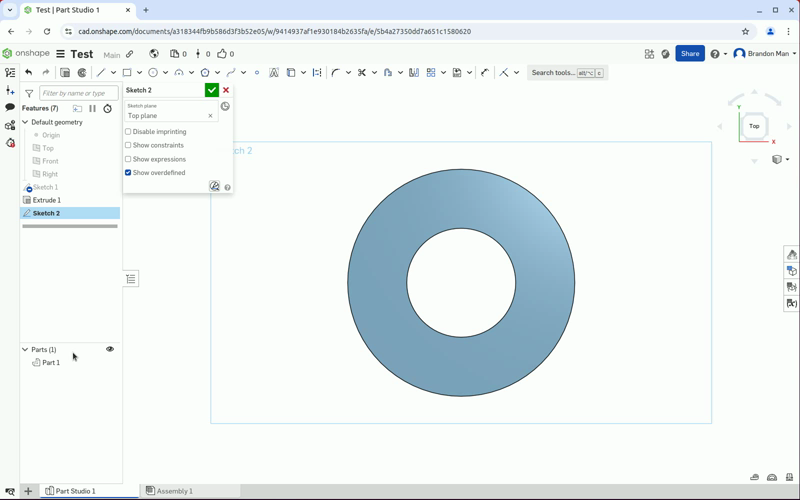
key(y)
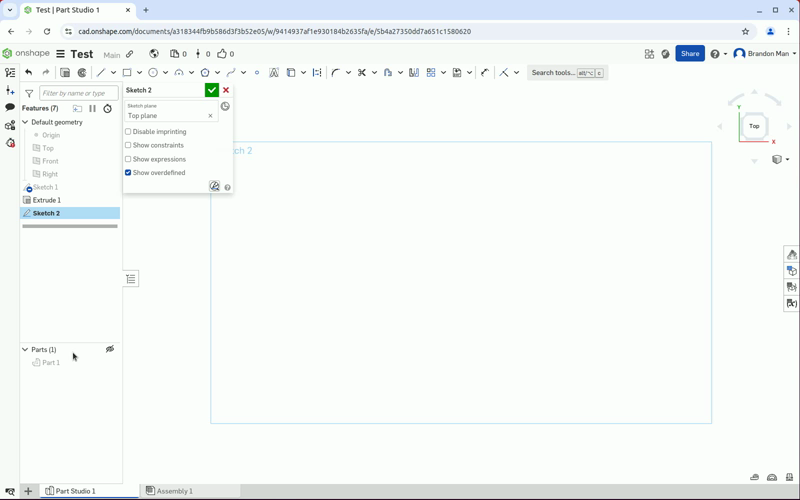
key(c)
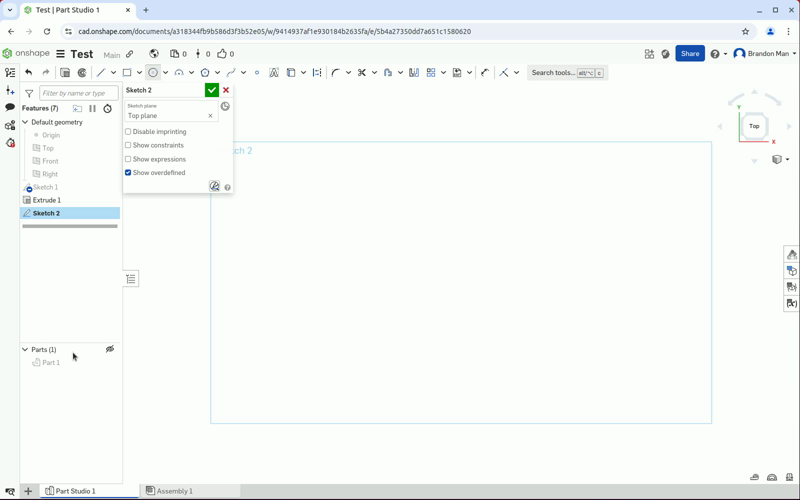
key_down(shift)
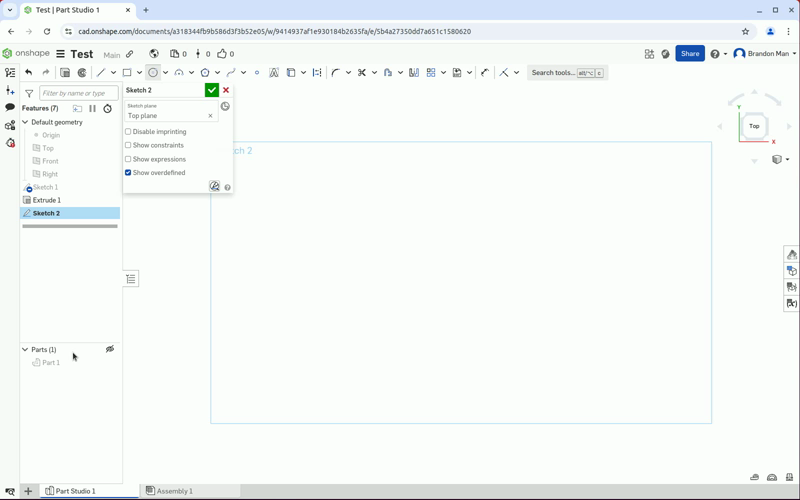
mouse_move(461, 282)
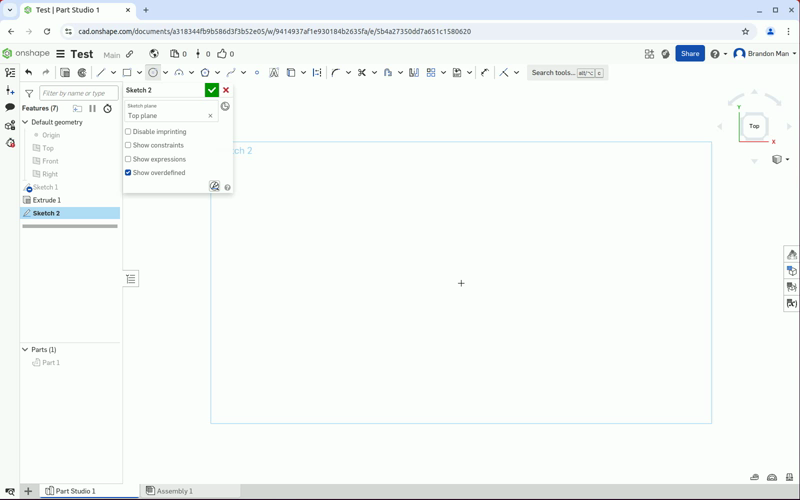
click(461, 282)
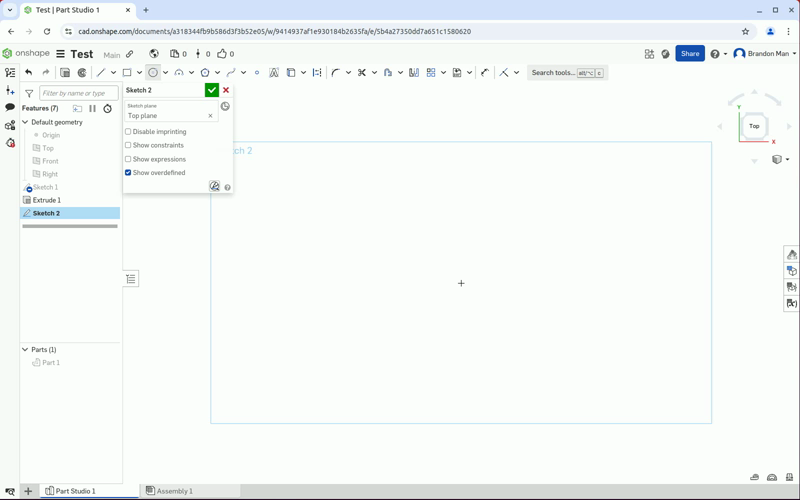
key_up(shift)
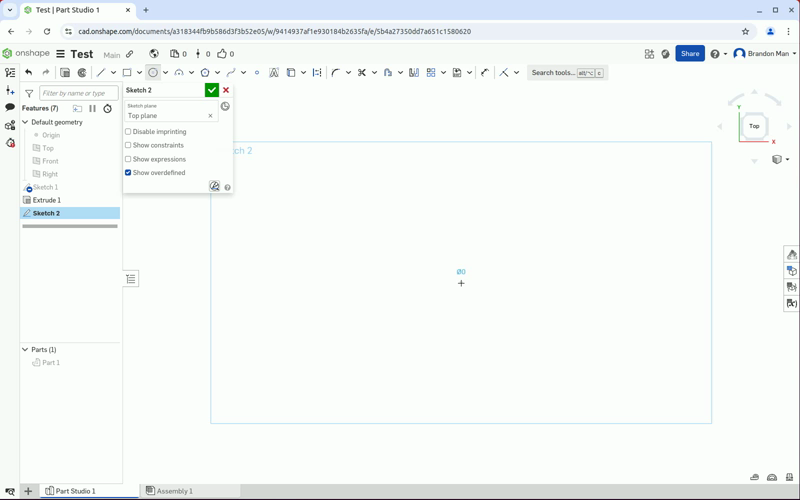
mouse_move(517, 282)
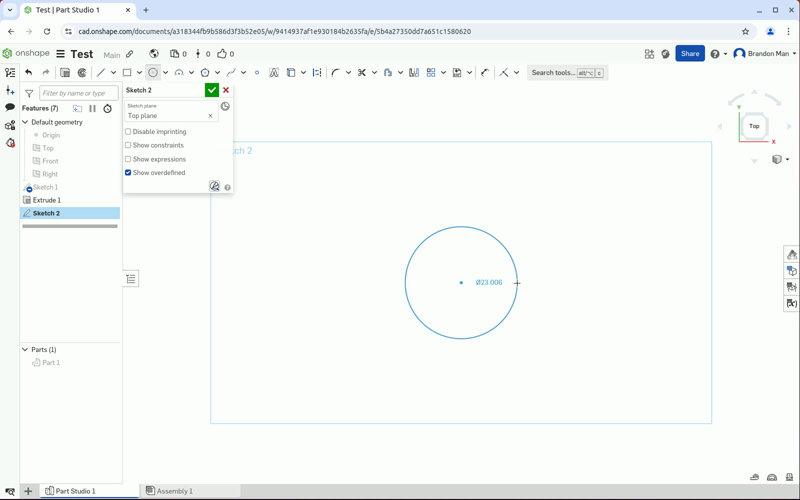
click(517, 282)
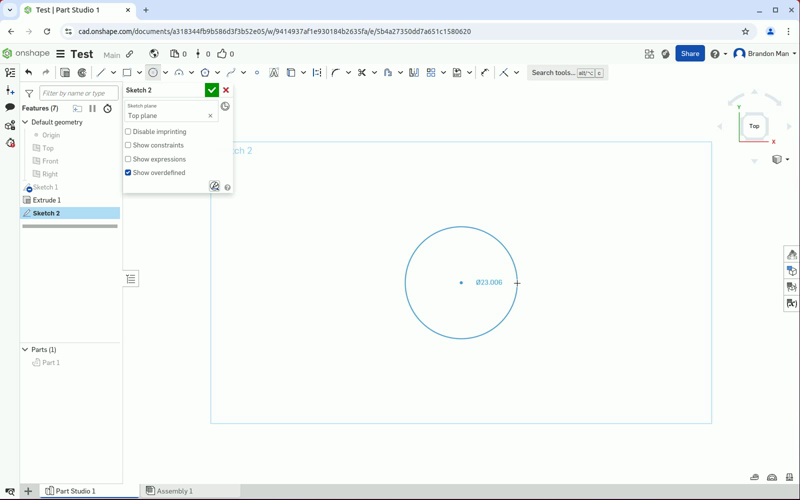
key(esc)
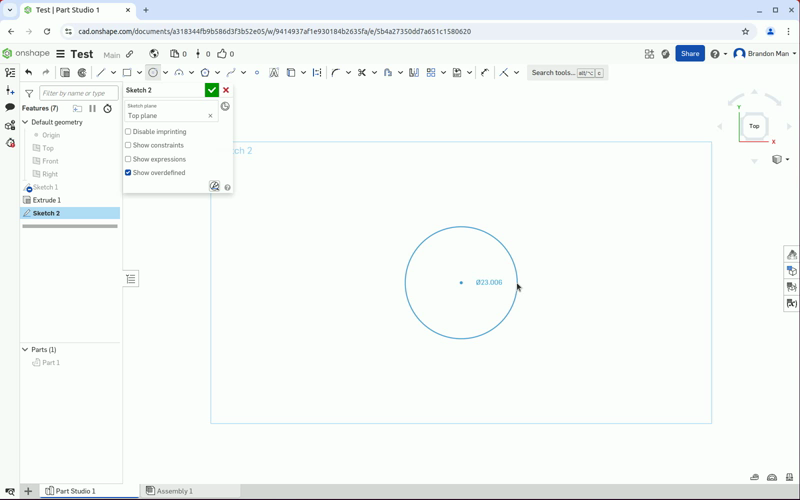
mouse_move(443, 252)
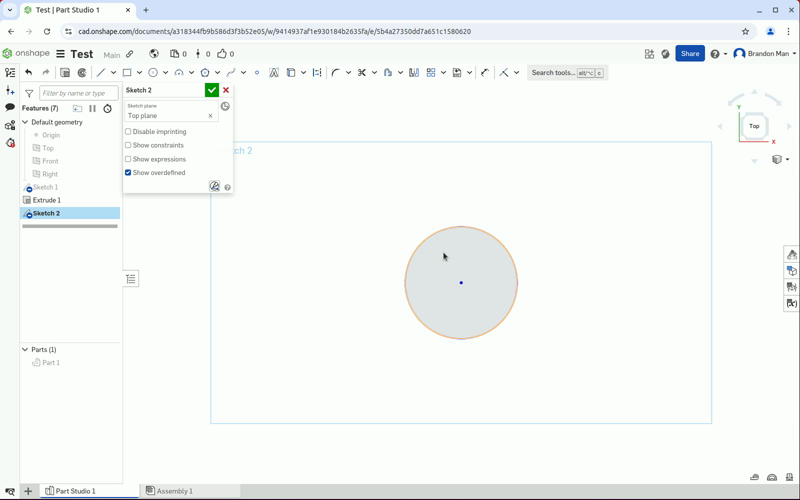
click(443, 252)
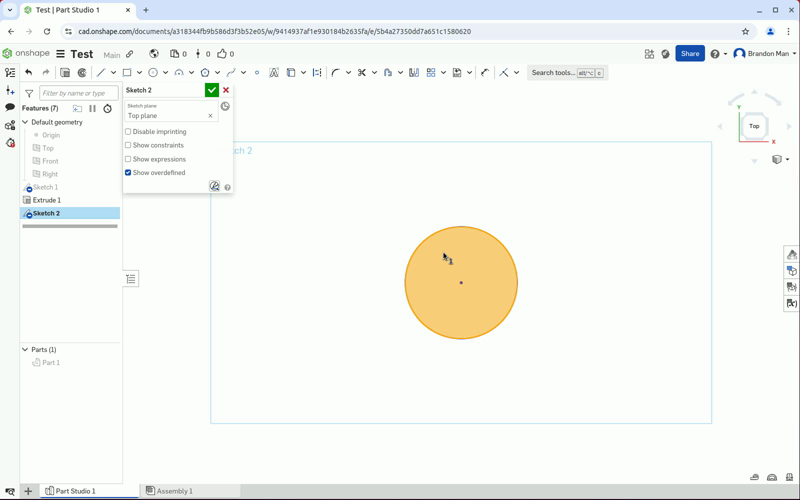
mouse_move(73, 352)
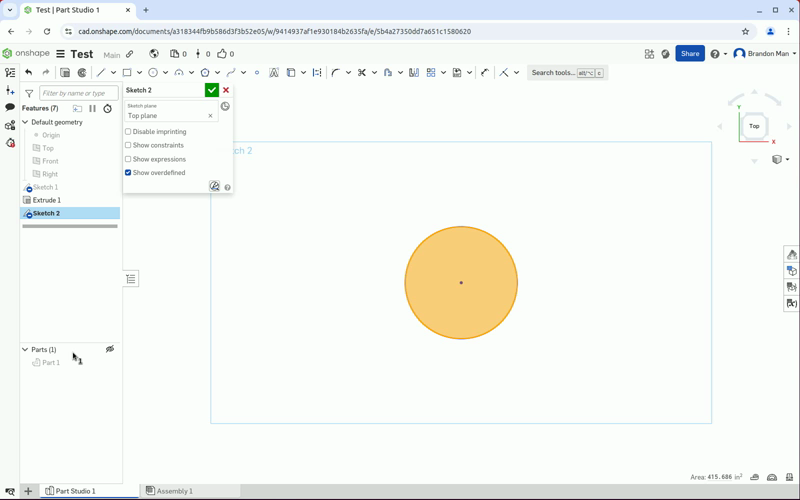
key(shift+y)
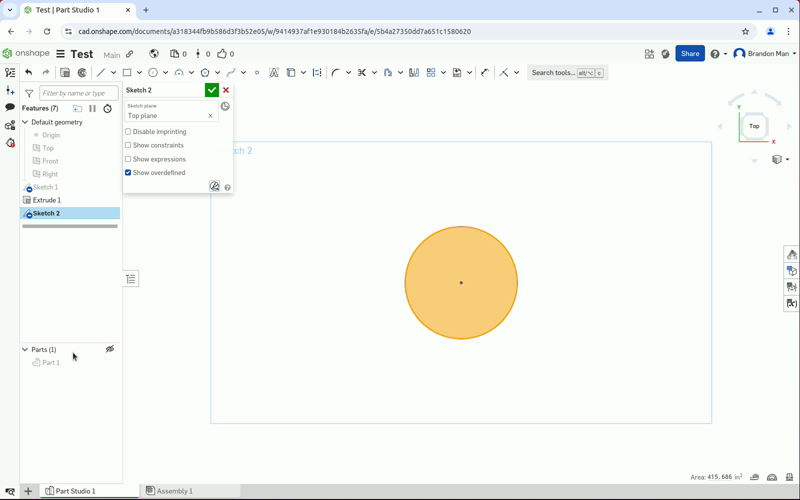
key(shift+e)
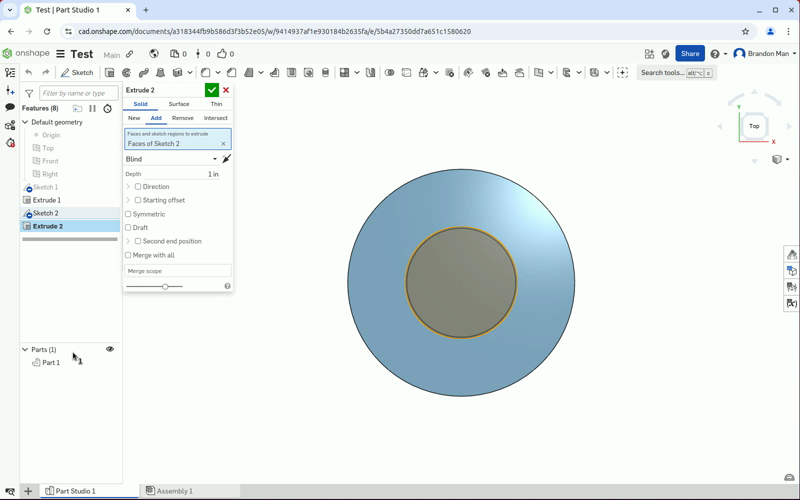
mouse_move(143, 106)
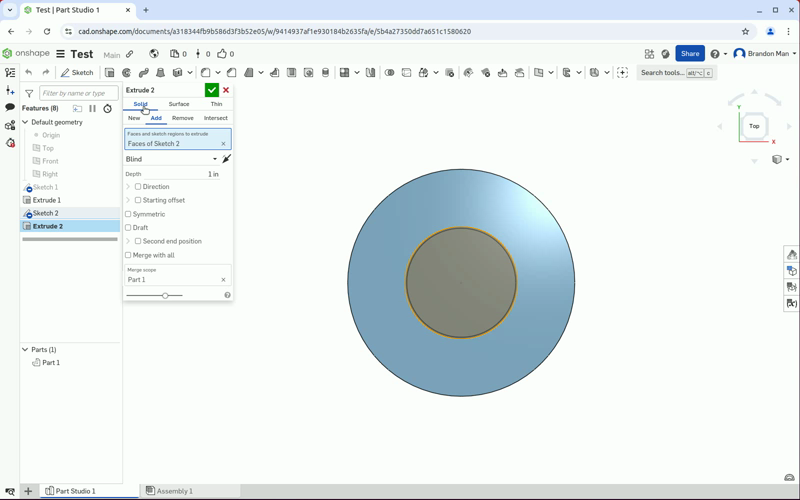
click(143, 106)
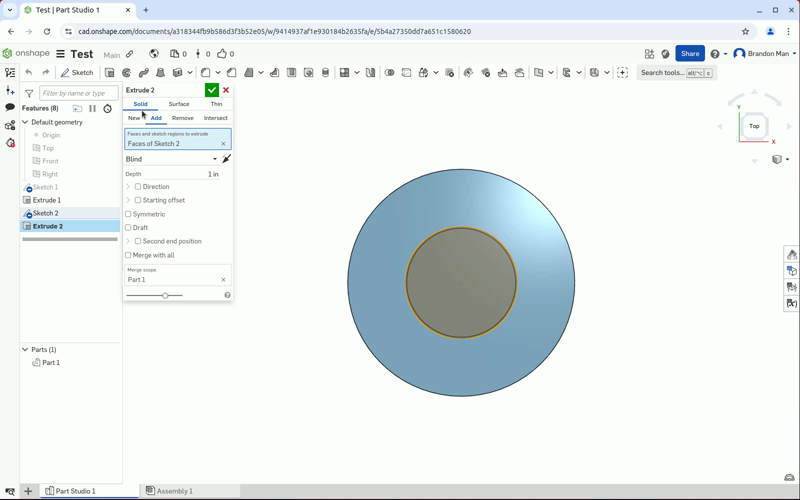
mouse_move(137, 120)
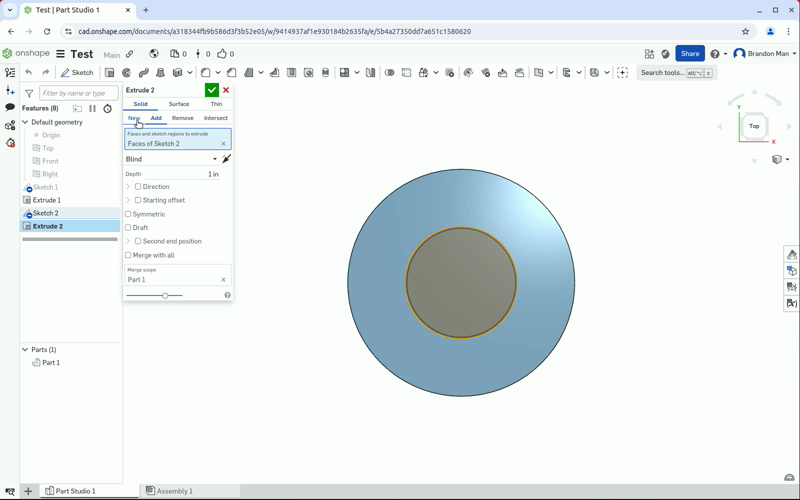
click(137, 120)
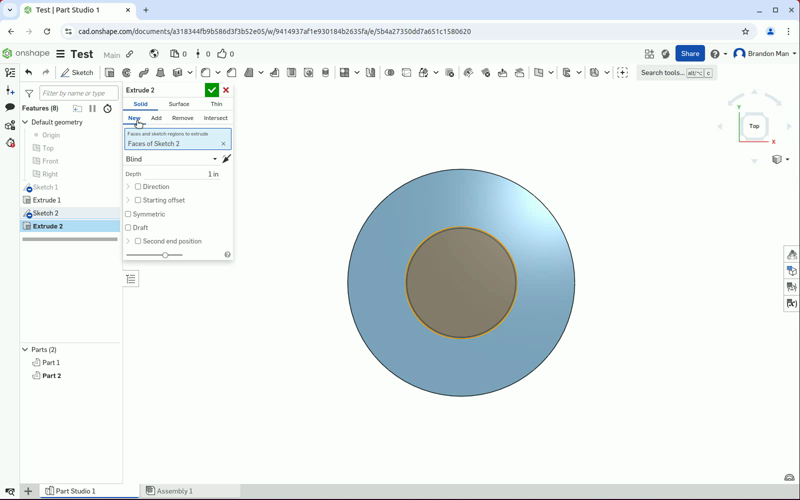
key(tab, 4)
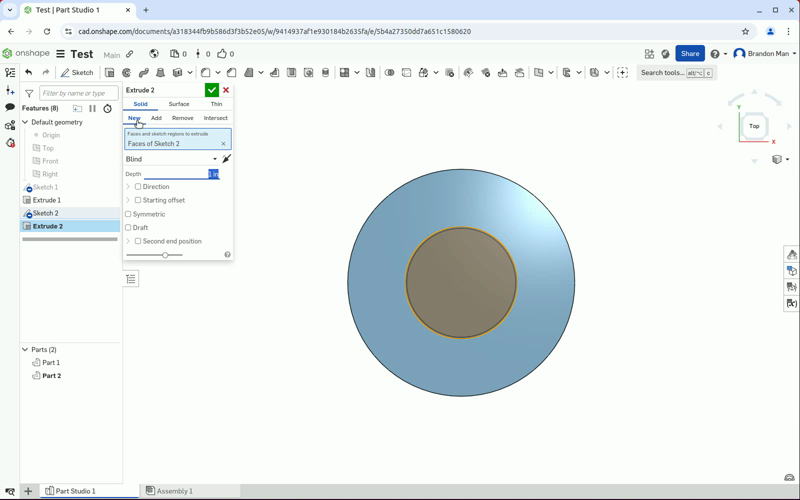
text(17.572)
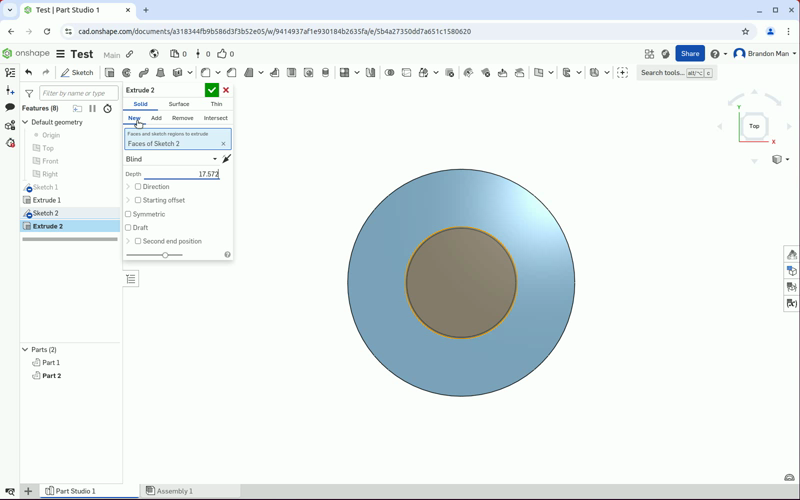
key(enter)
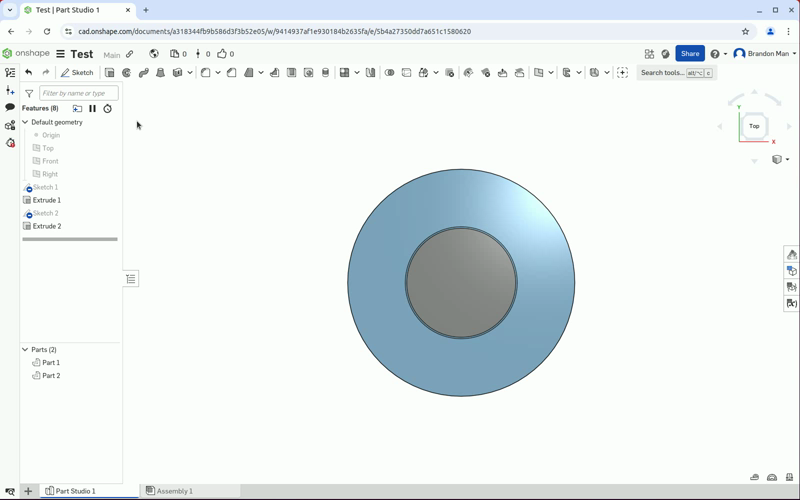
key(shift+h)
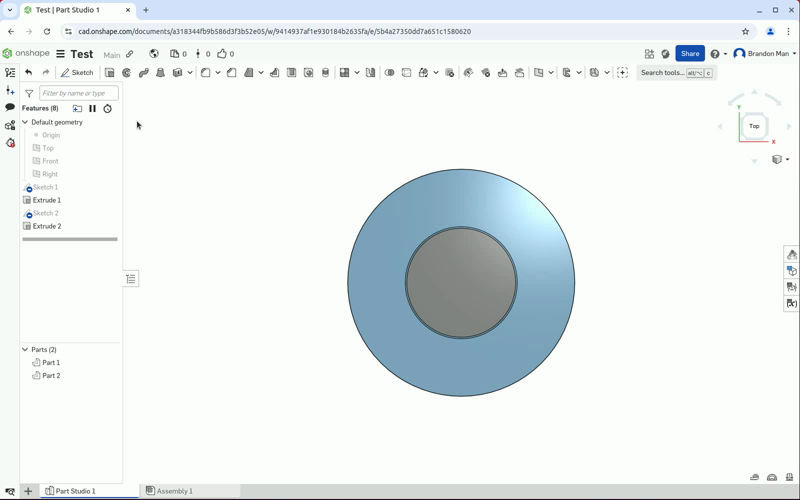
key(shift+h)
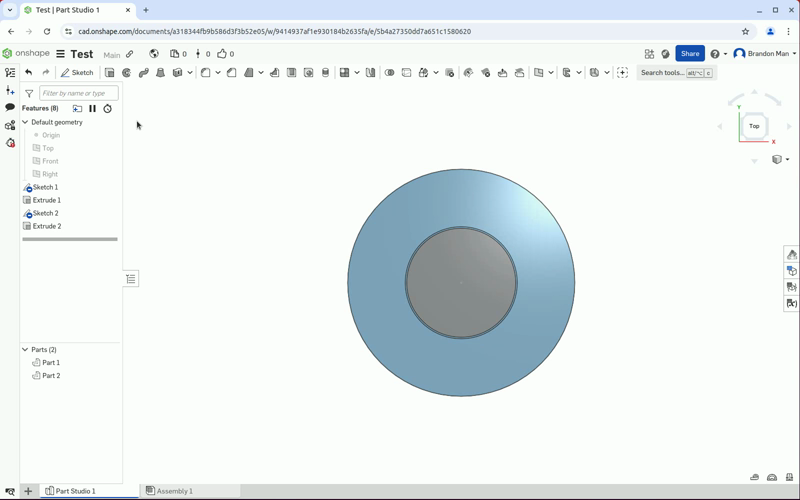
key(shift+7)
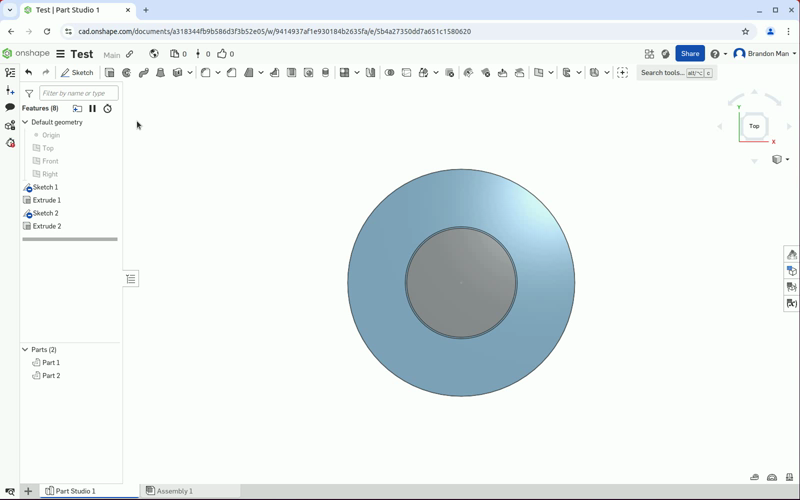
key(up, 3)
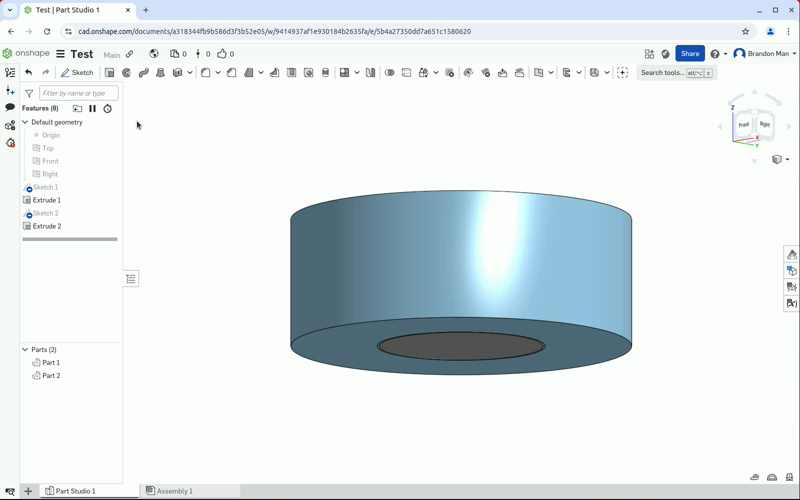
key(left, 3)
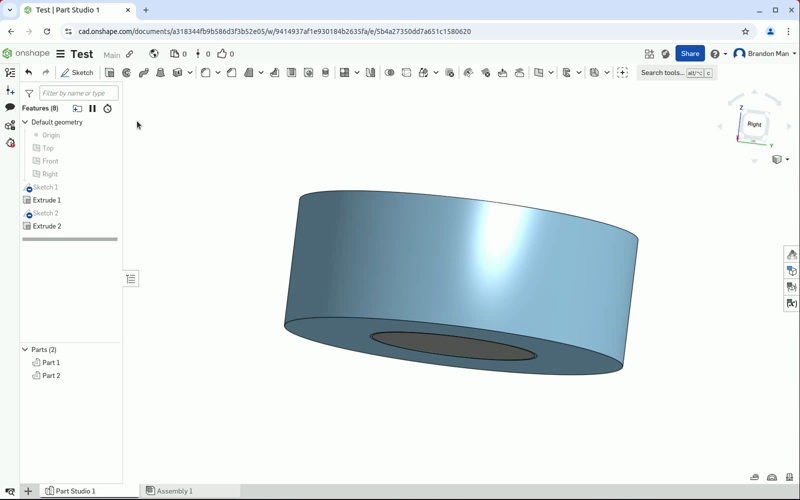
key(right, 3)
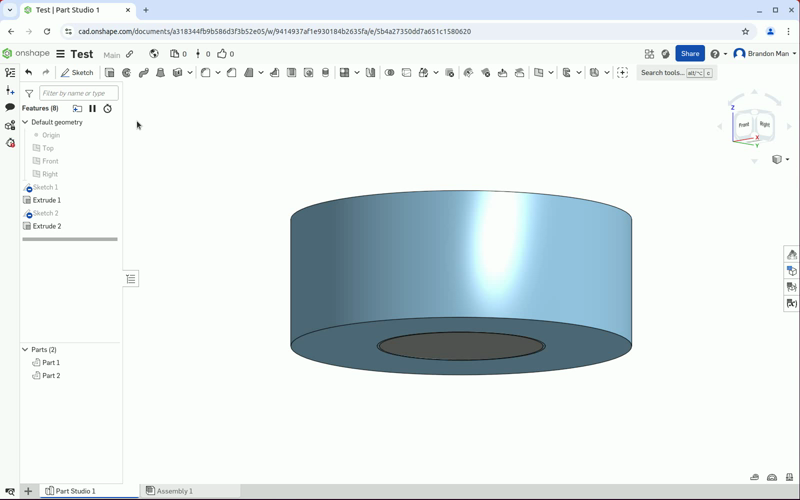
key(down, 3)
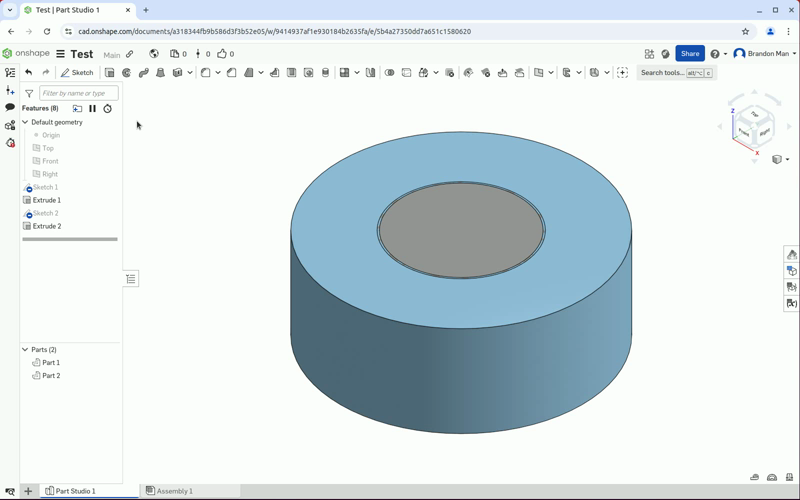
mouse_move(73, 189)
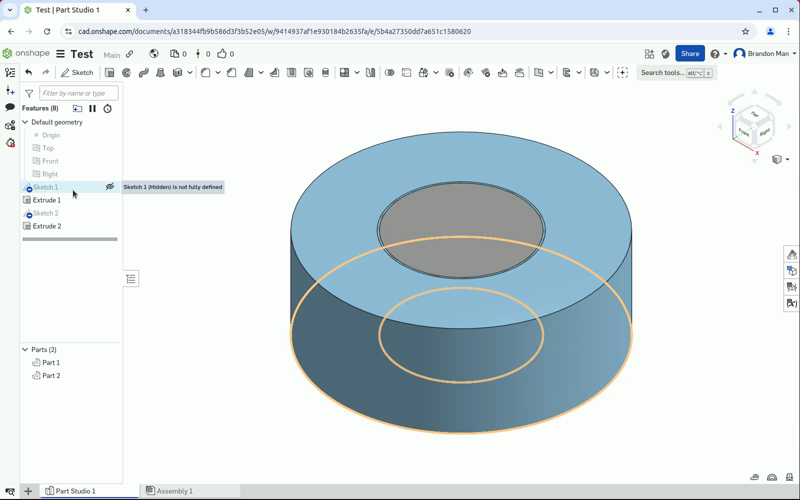
click(73, 189)